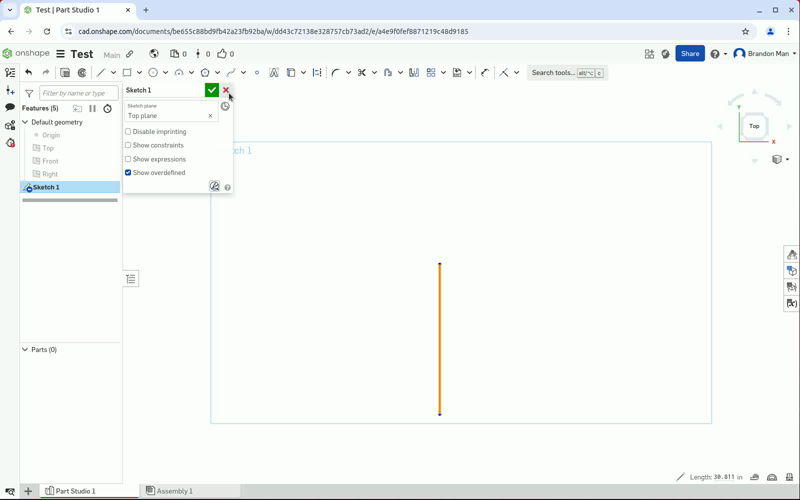
key(shift+h)
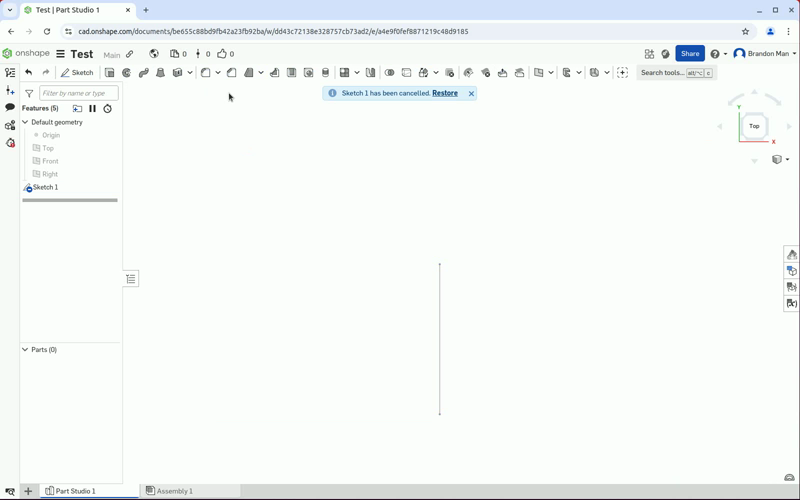
key(shift+s)
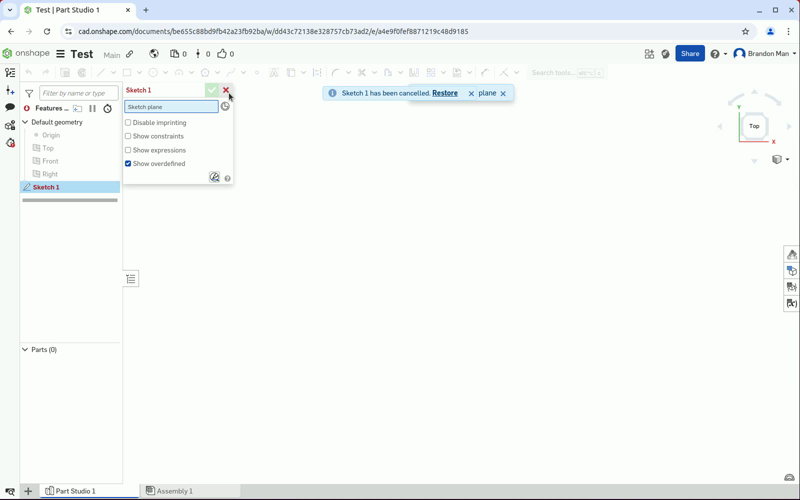
mouse_move(73, 150)
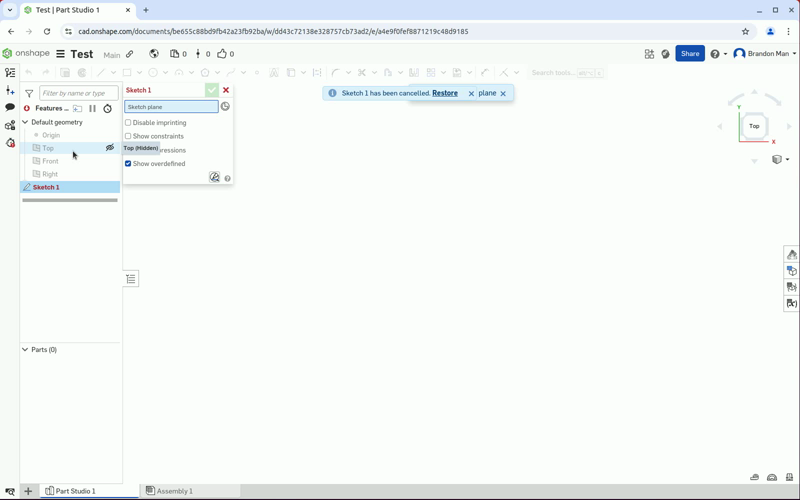
click(73, 150)
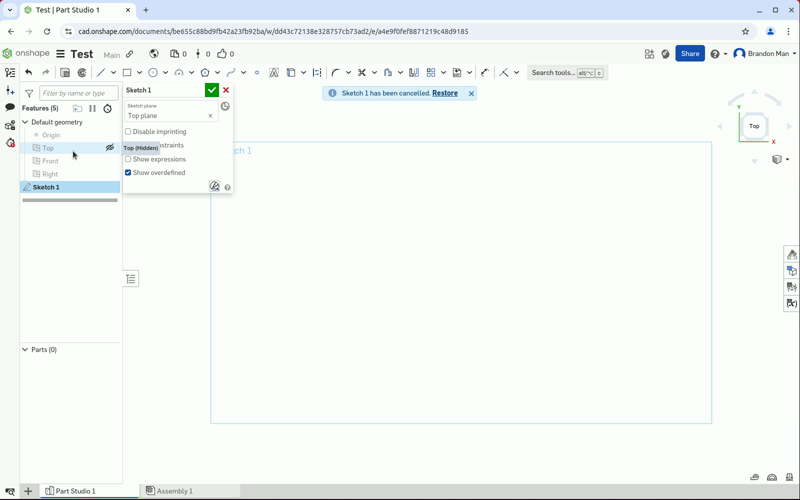
mouse_move(73, 352)
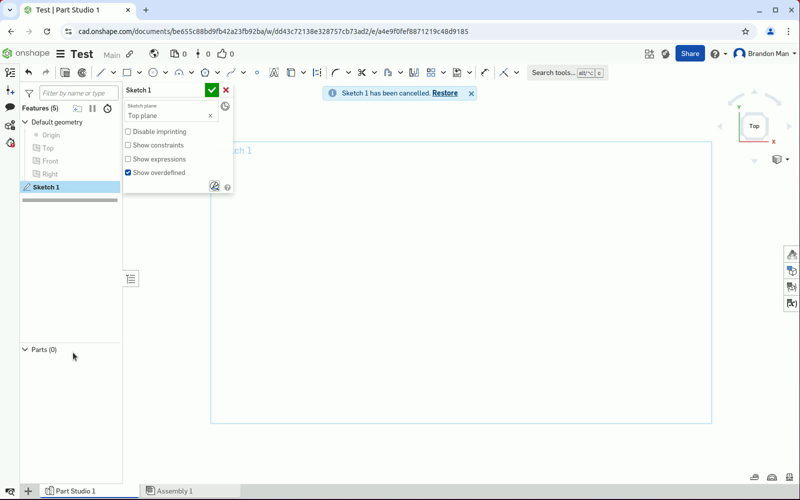
key(y)
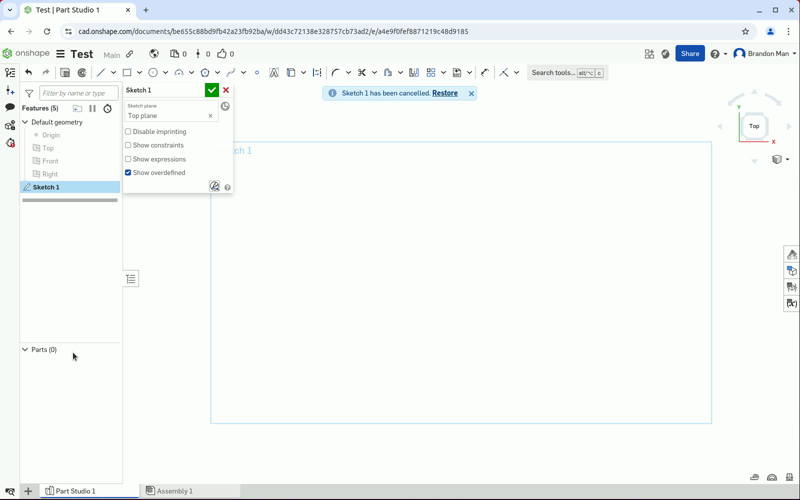
key(c)
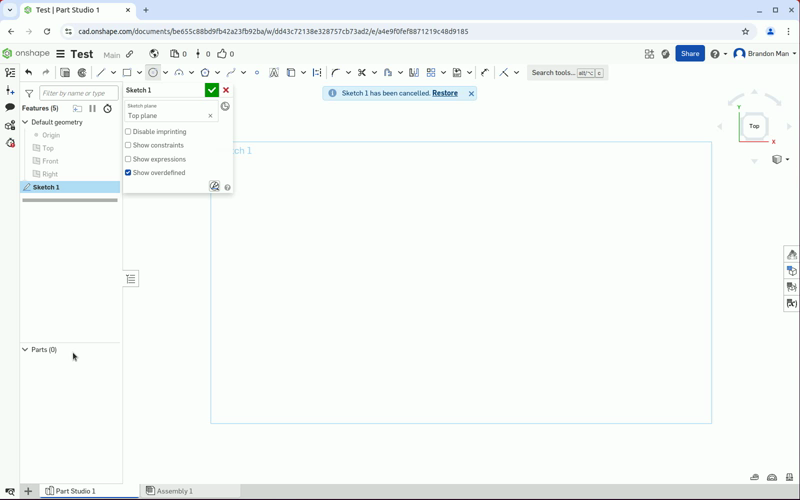
key_down(shift)
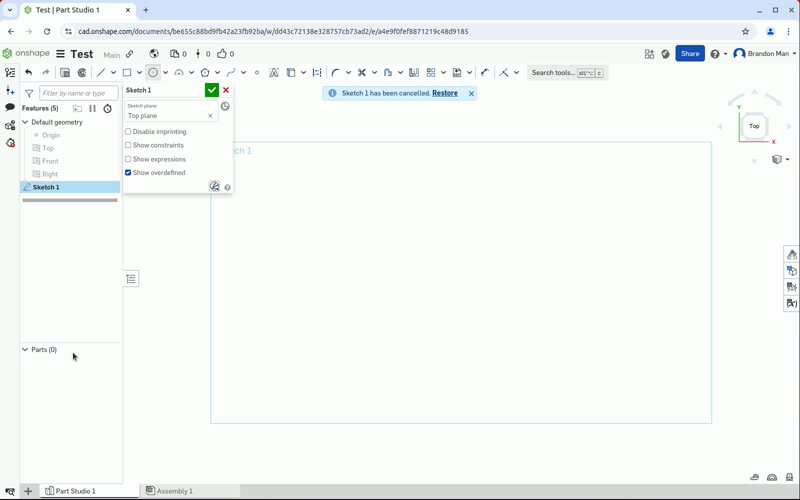
mouse_move(461, 282)
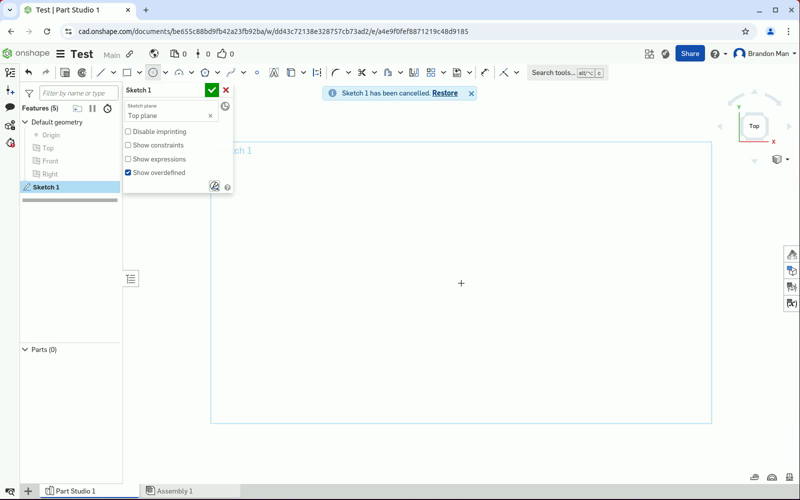
click(461, 282)
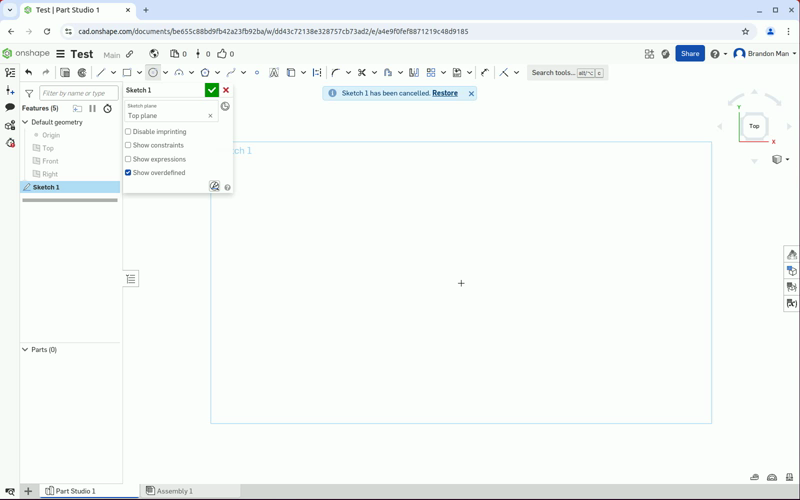
key_up(shift)
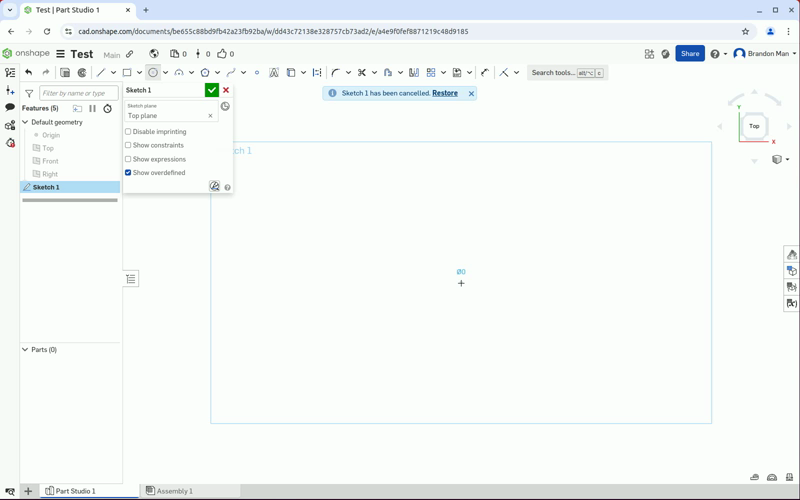
mouse_move(574, 282)
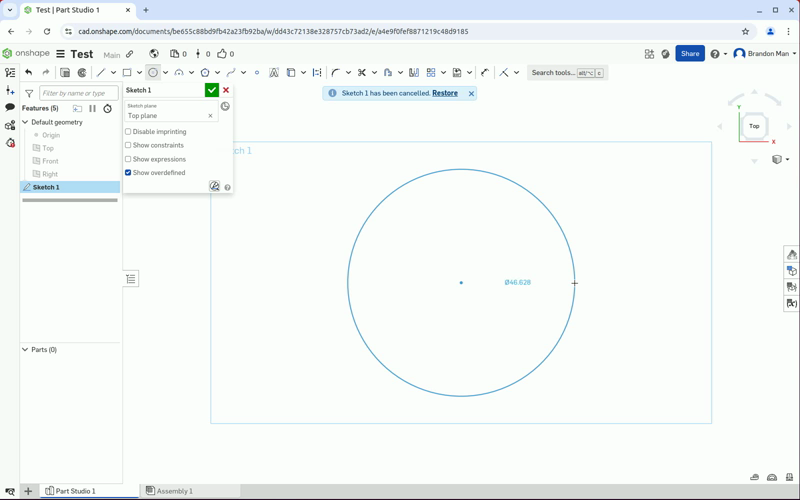
click(574, 282)
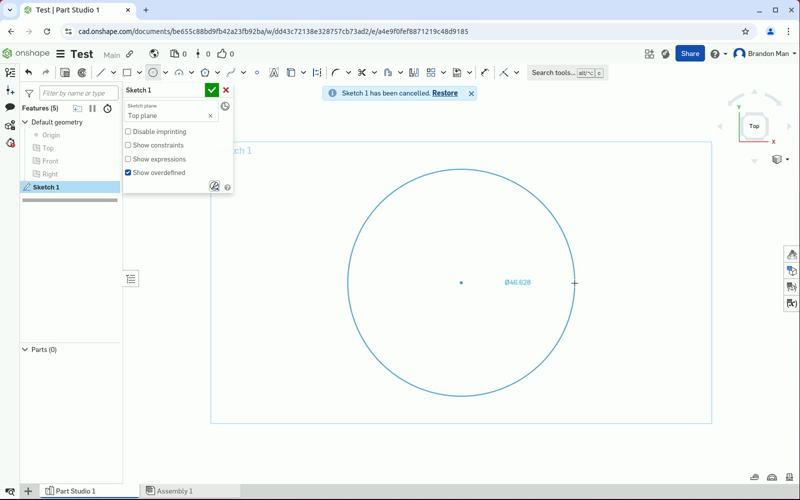
key(esc)
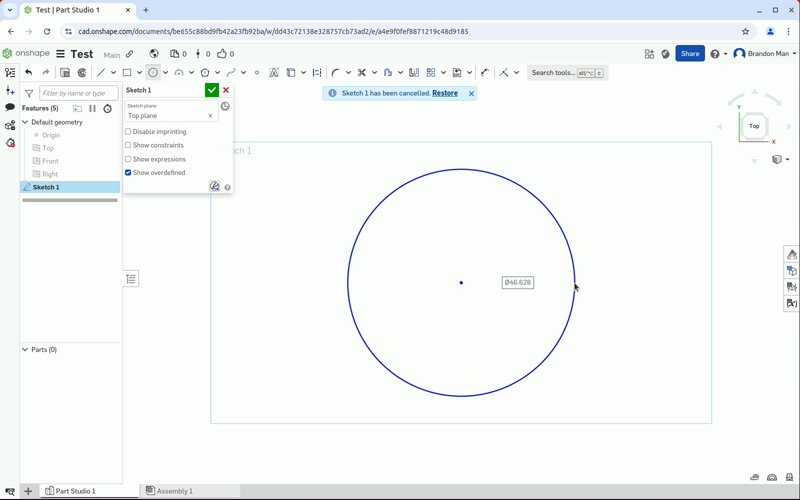
mouse_move(411, 219)
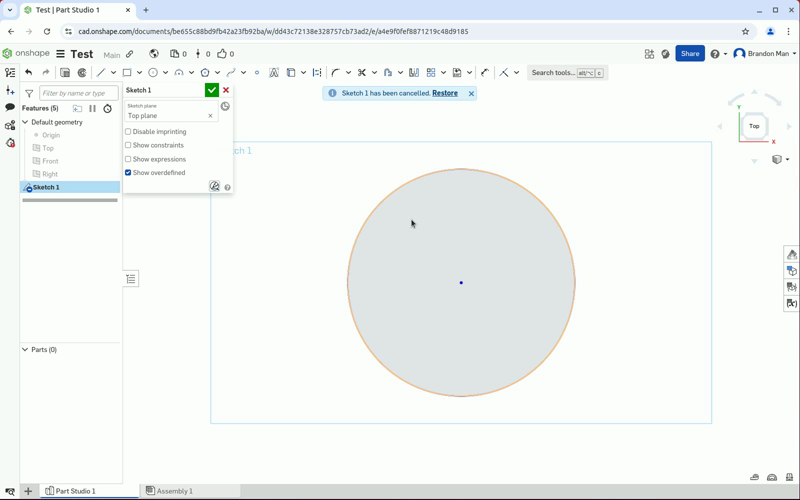
click(411, 219)
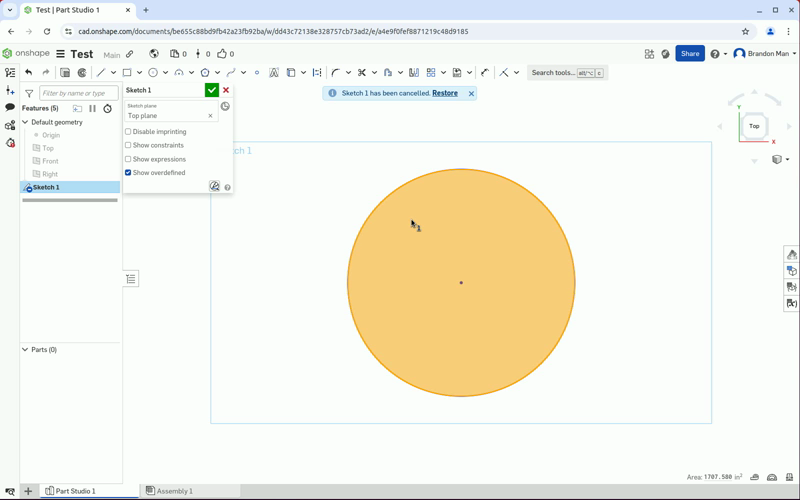
mouse_move(73, 352)
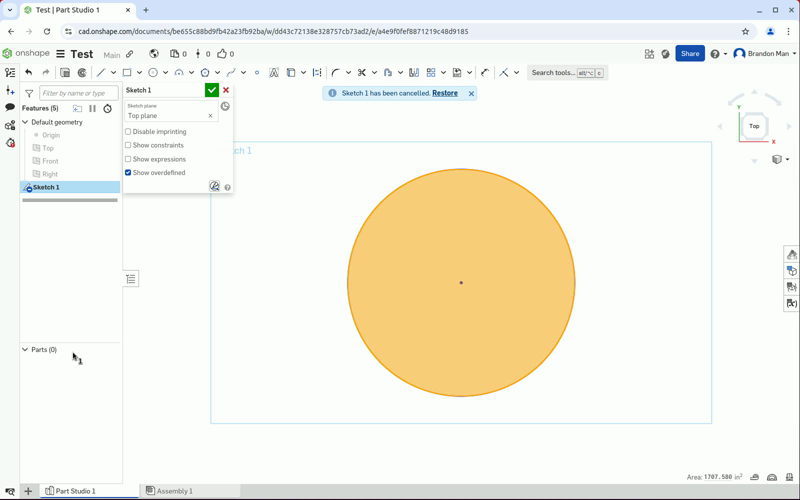
key(shift+y)
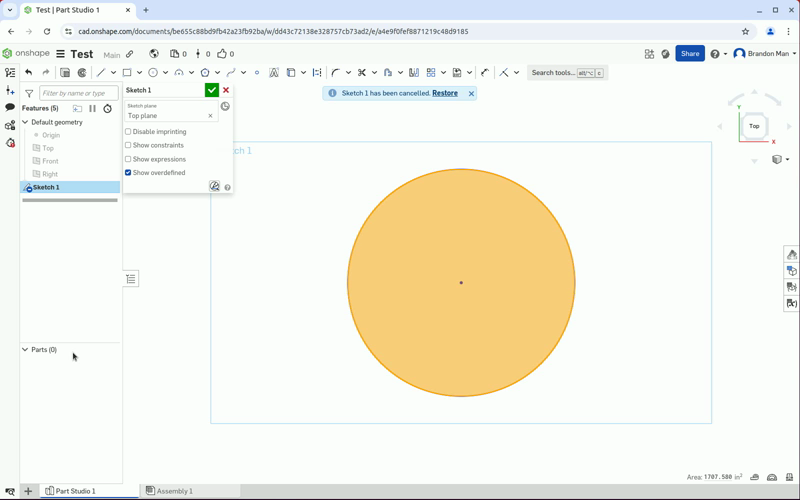
key(shift+e)
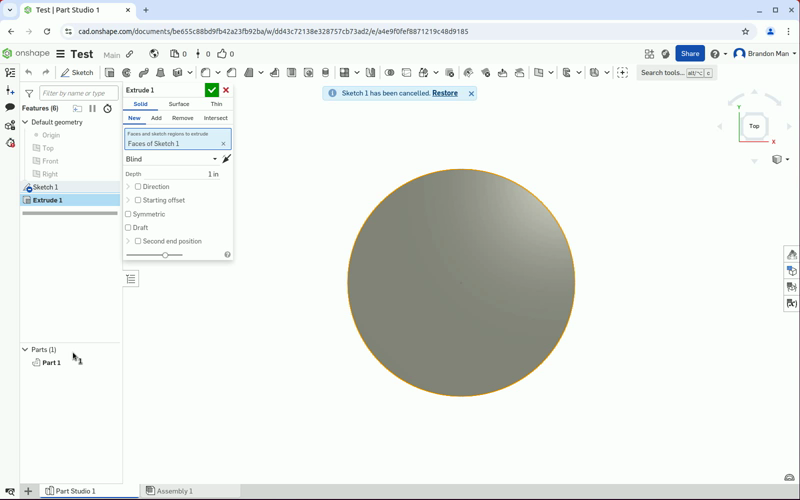
mouse_move(143, 106)
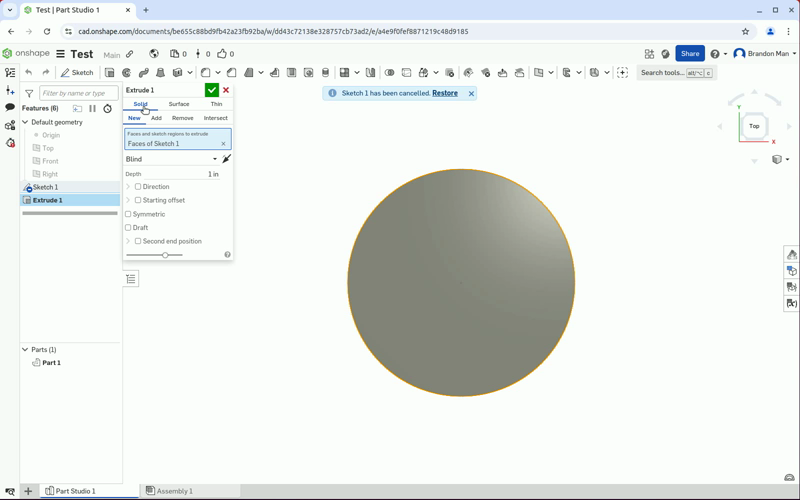
click(143, 106)
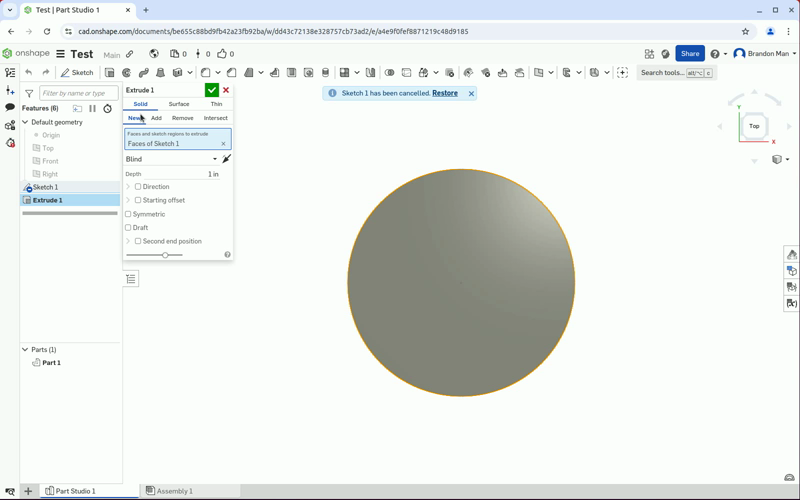
mouse_move(137, 120)
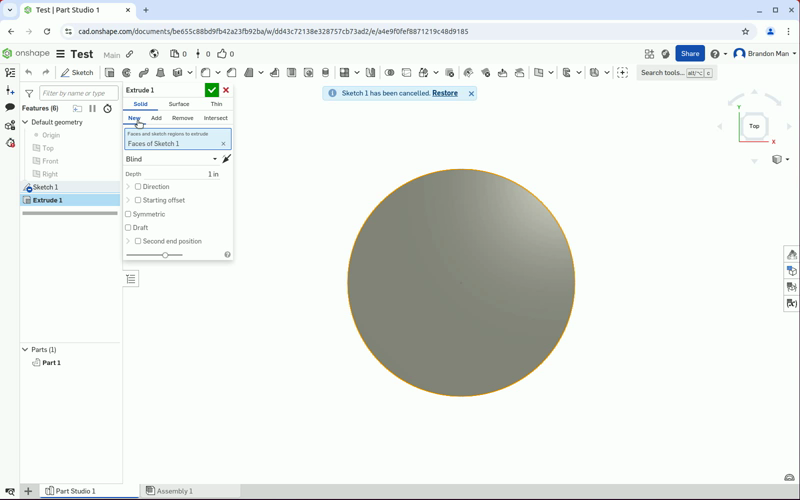
click(137, 120)
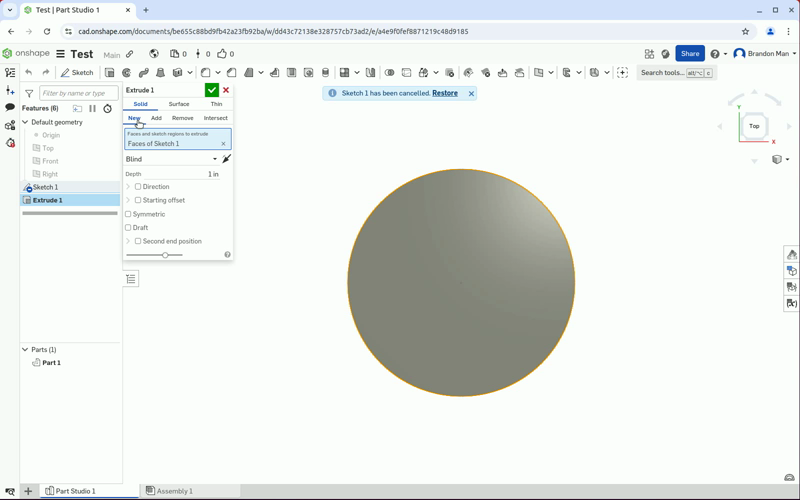
key(tab, 4)
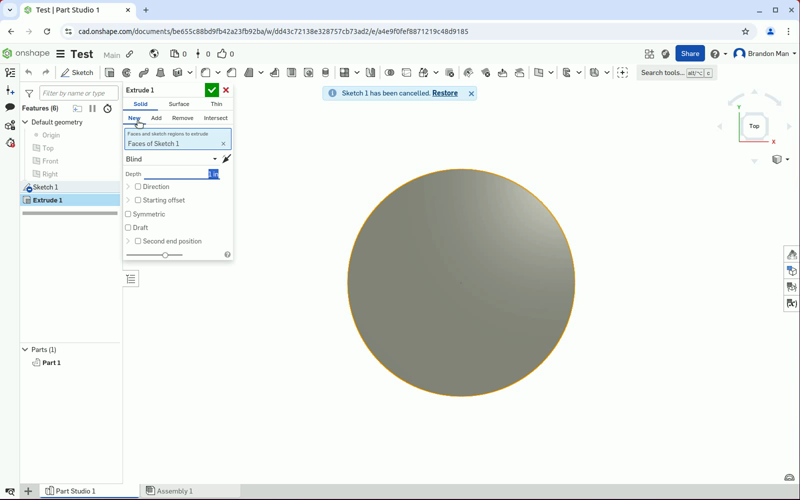
text(18.535)
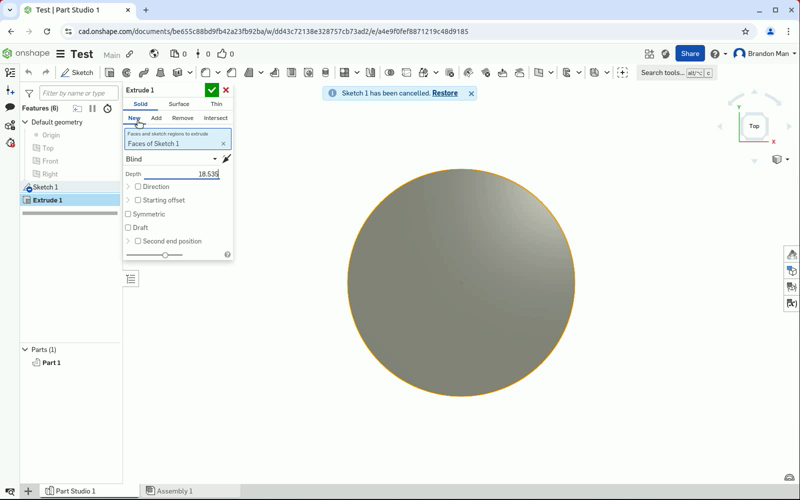
key(enter)
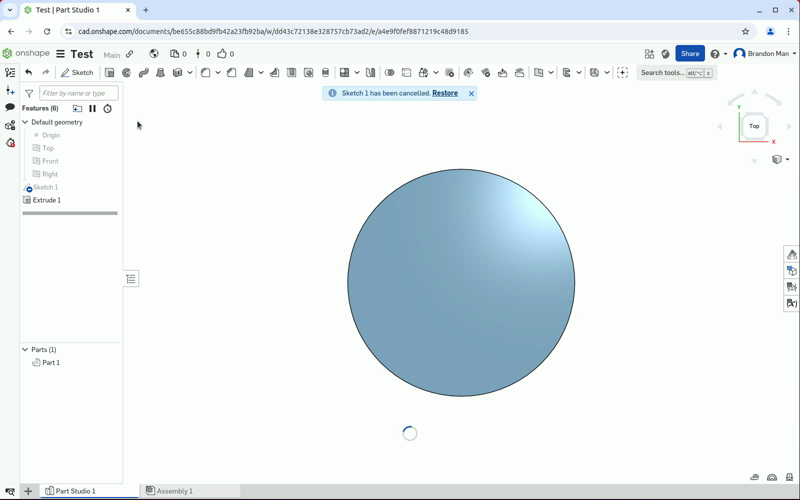
key(shift+h)
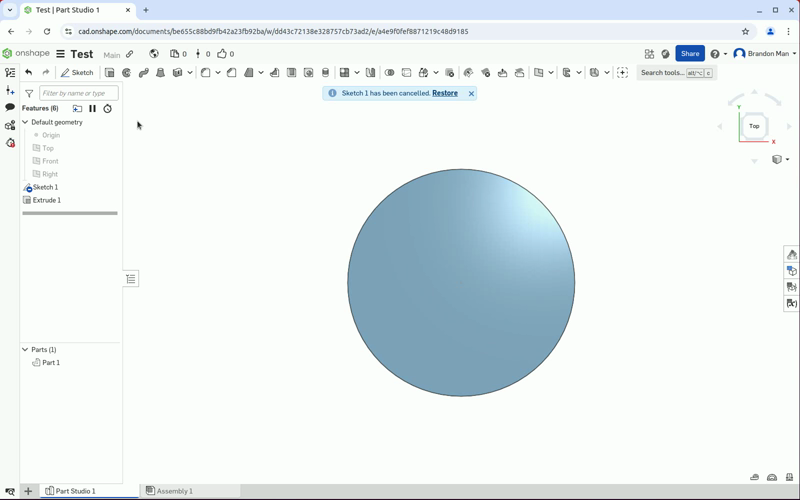
key(shift+h)
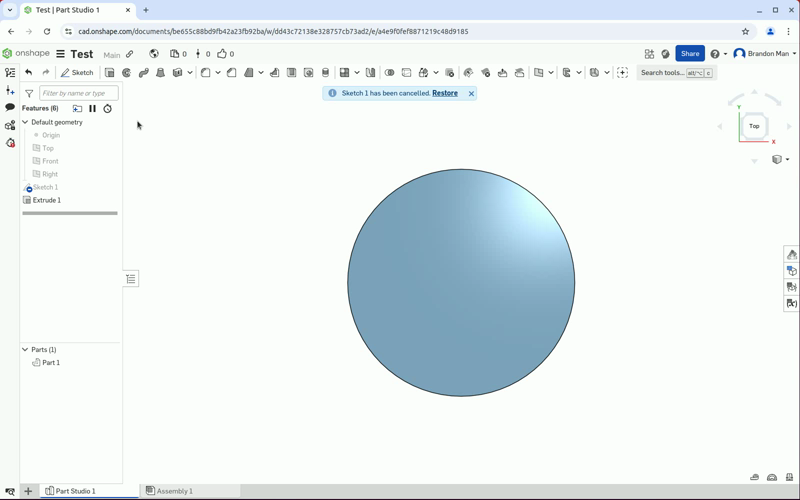
mouse_move(73, 189)
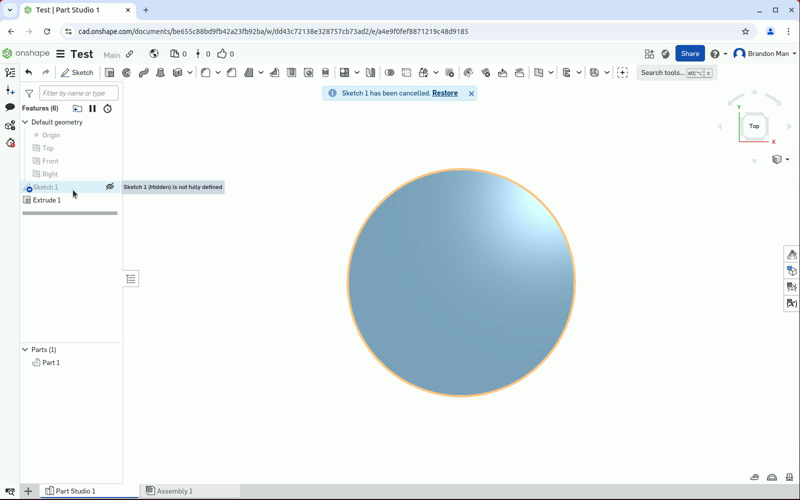
click(73, 189)
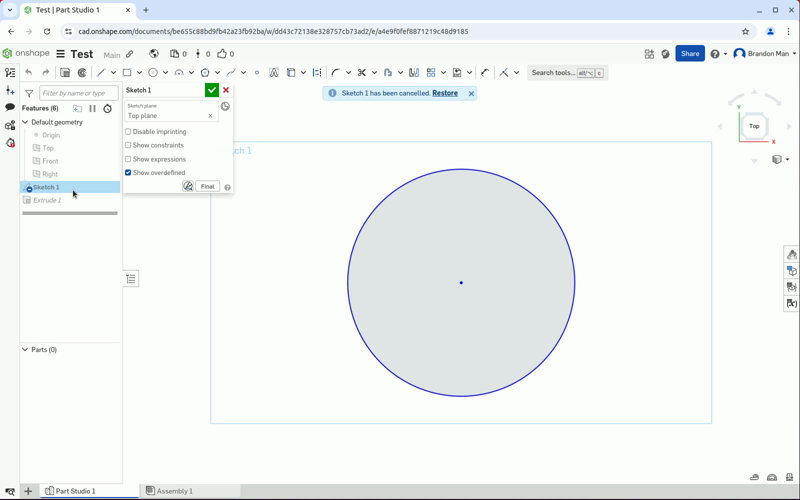
mouse_move(229, 92)
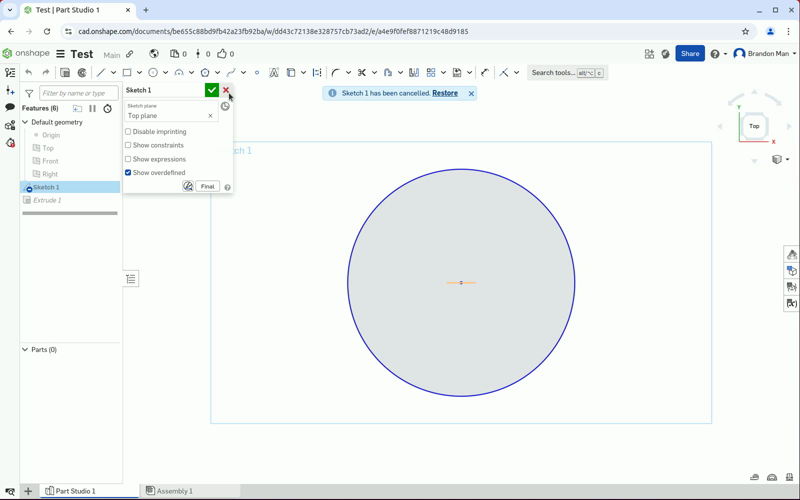
click(229, 92)
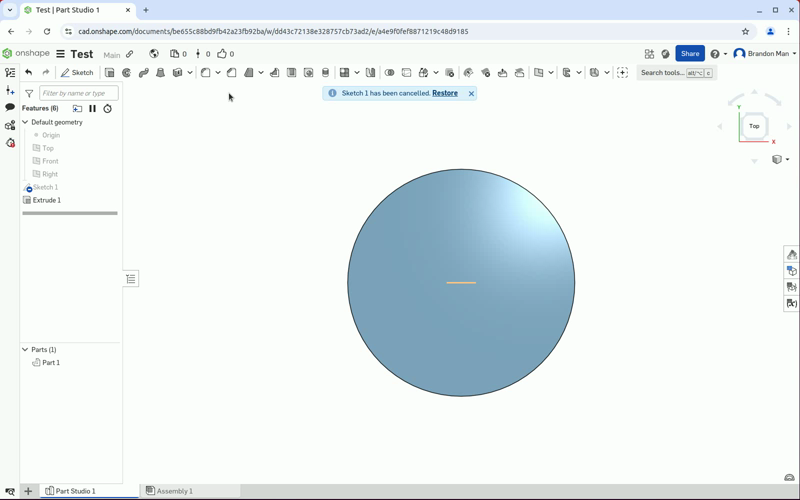
mouse_move(541, 75)
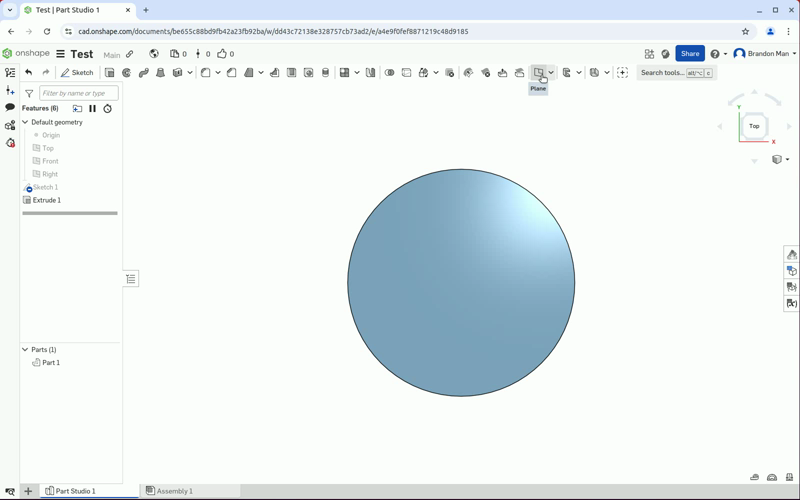
click(541, 75)
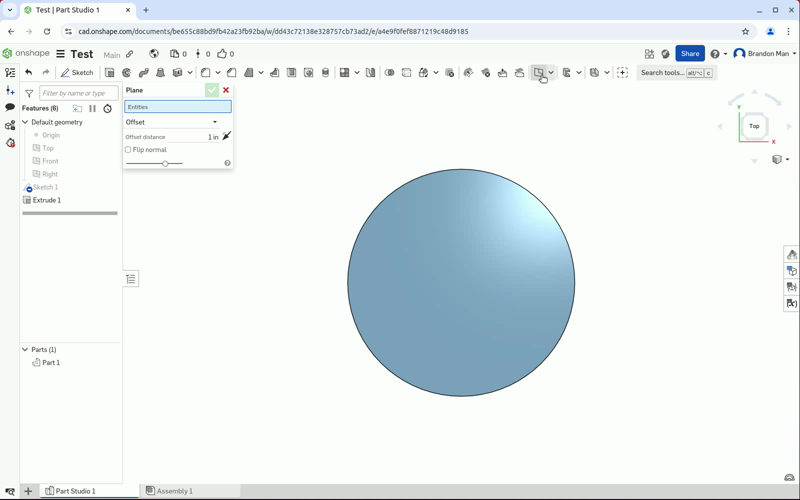
mouse_move(73, 150)
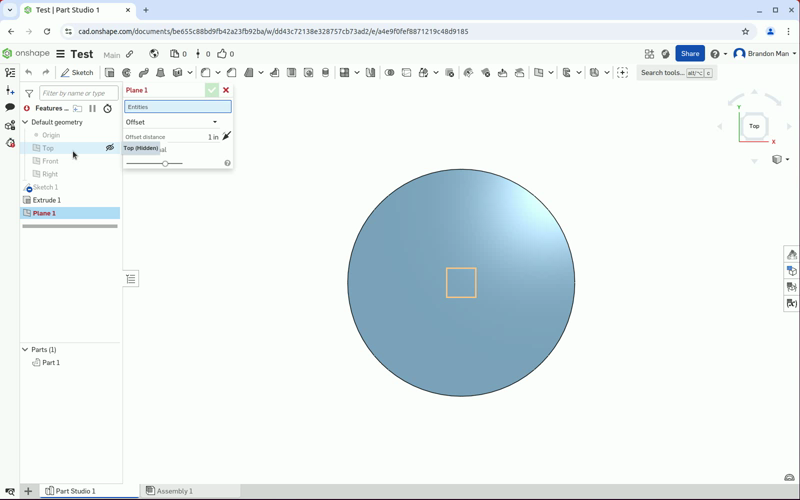
click(73, 150)
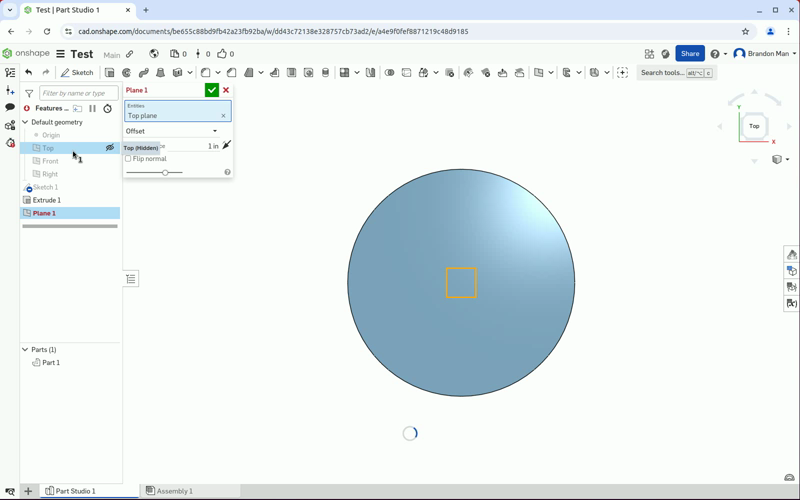
key(tab, 2)
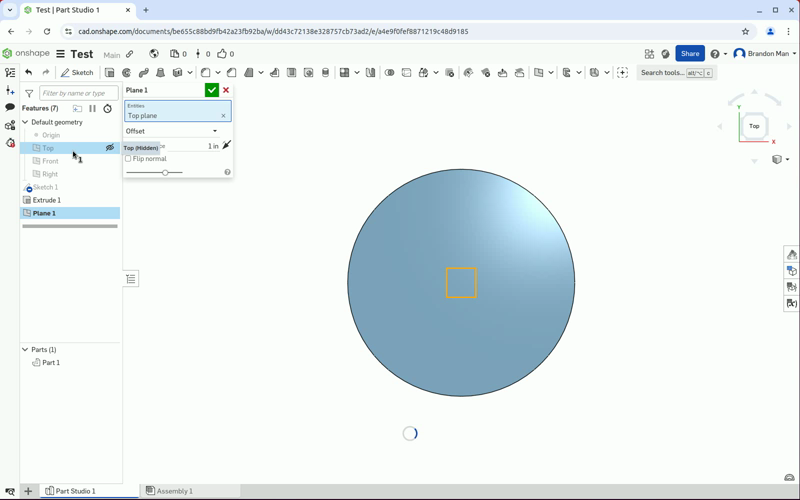
text(18.548)
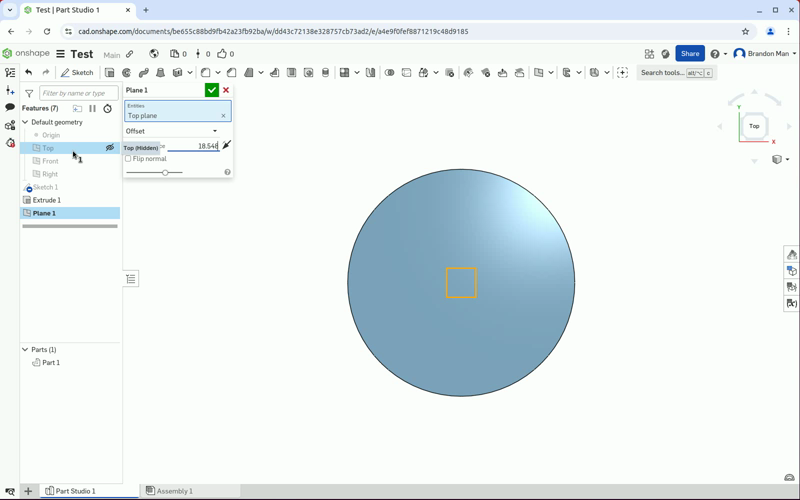
key(enter, 2)
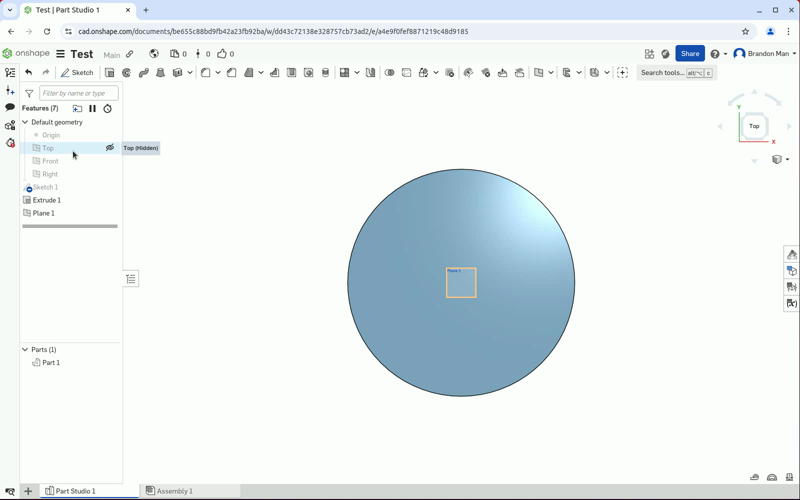
key(shift+s)
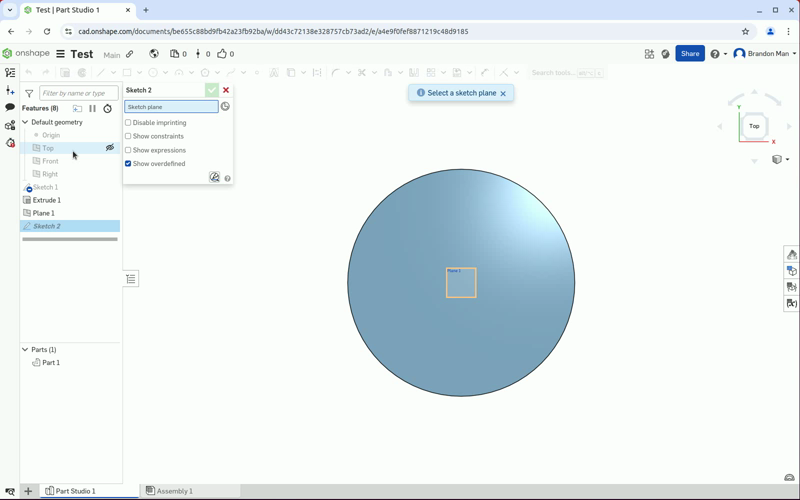
mouse_move(73, 215)
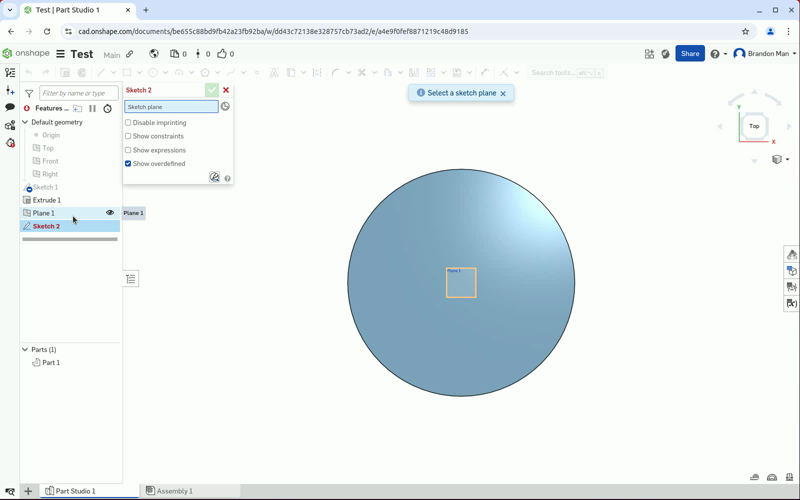
click(73, 215)
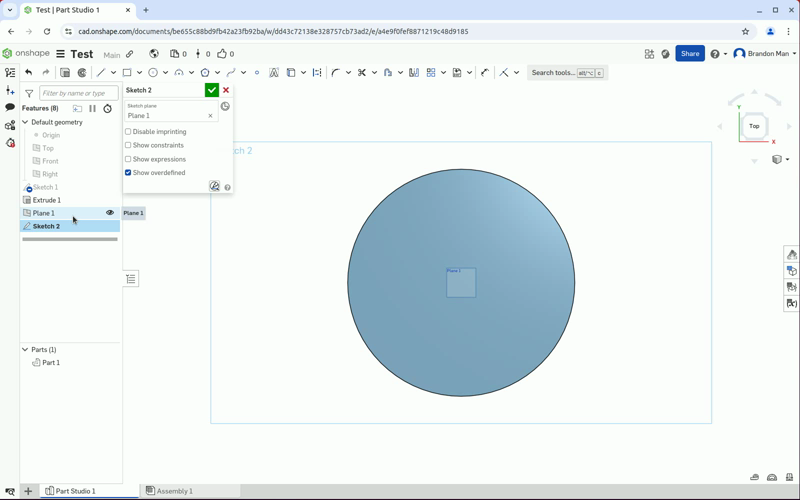
mouse_move(73, 352)
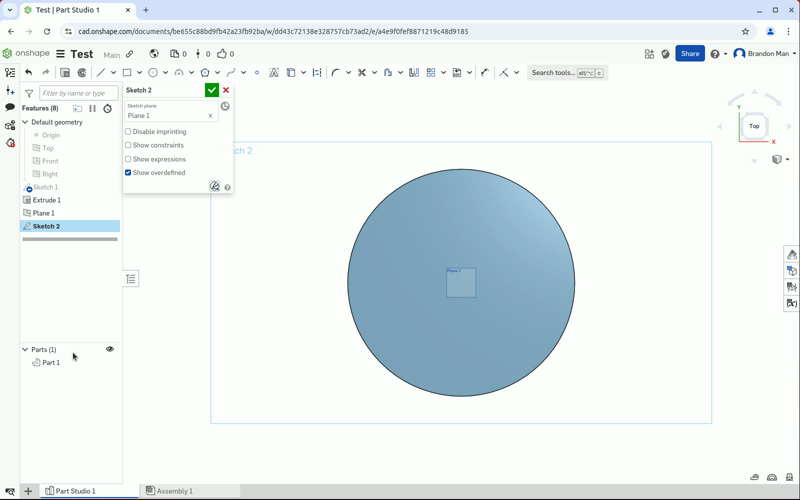
key(y)
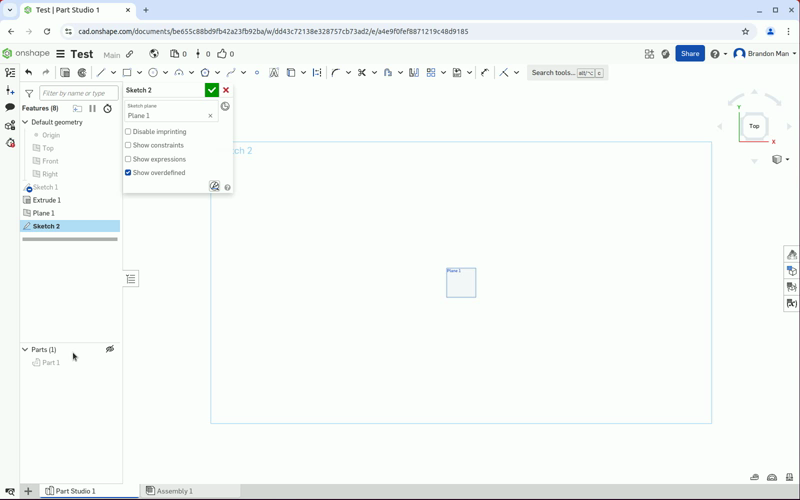
key(c)
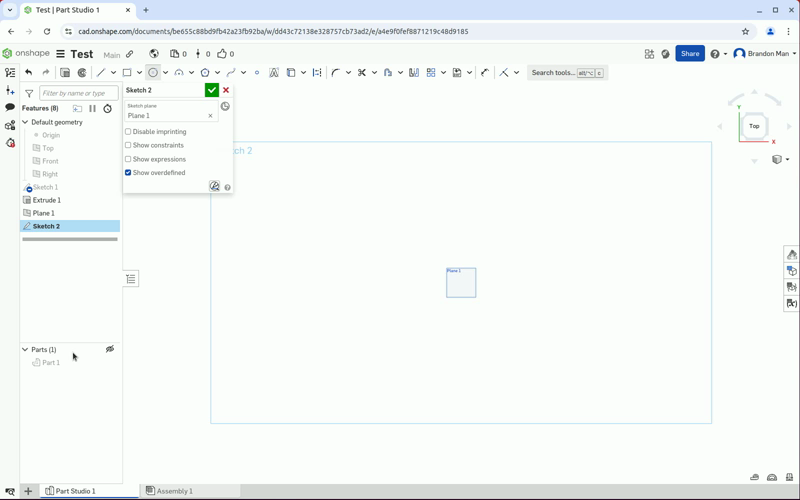
key_down(shift)
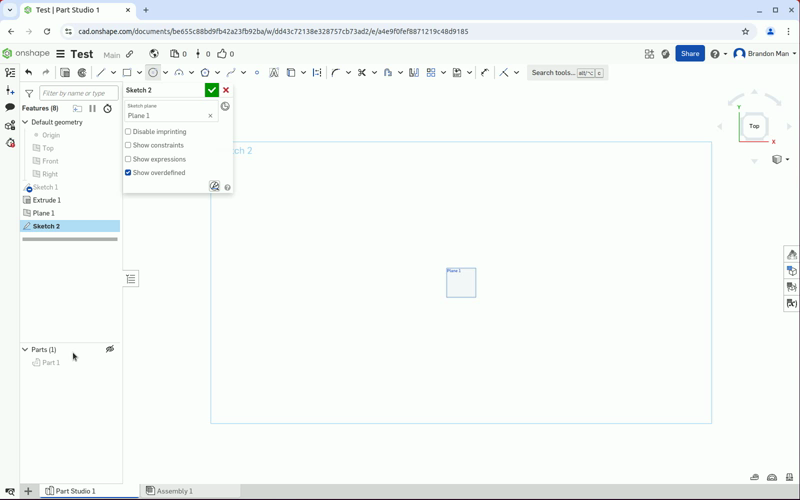
mouse_move(461, 282)
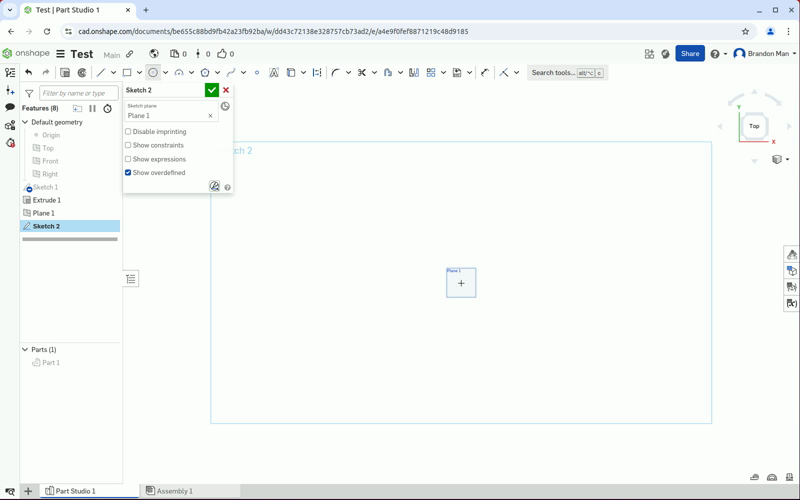
click(461, 282)
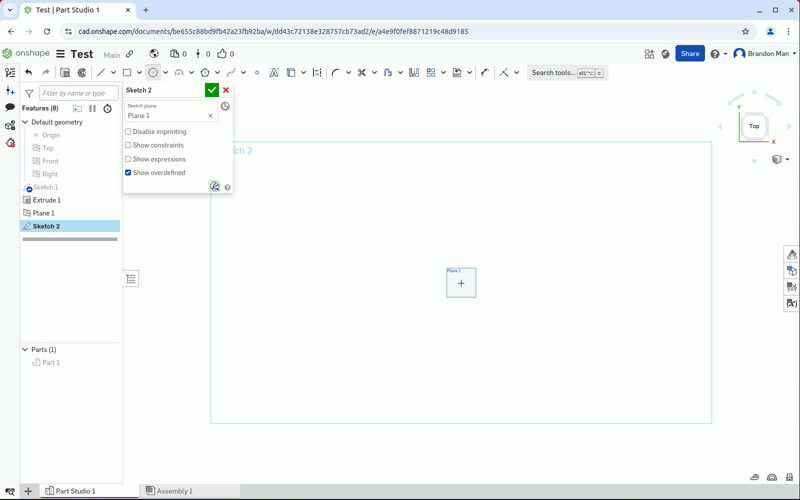
key_up(shift)
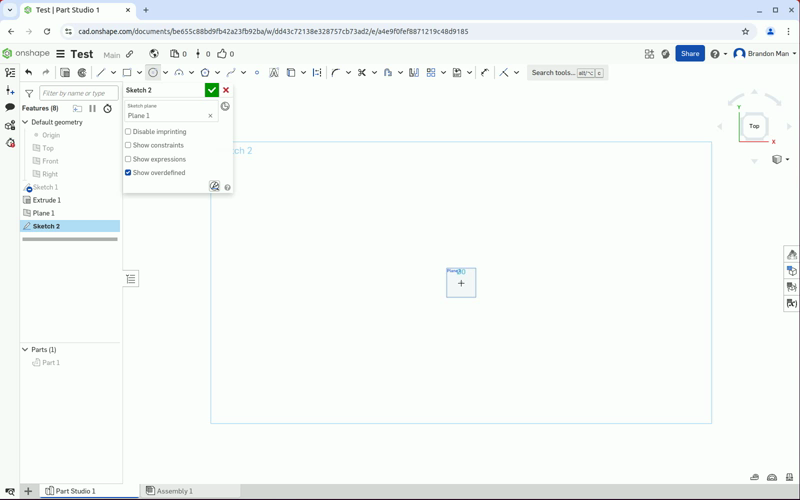
mouse_move(525, 282)
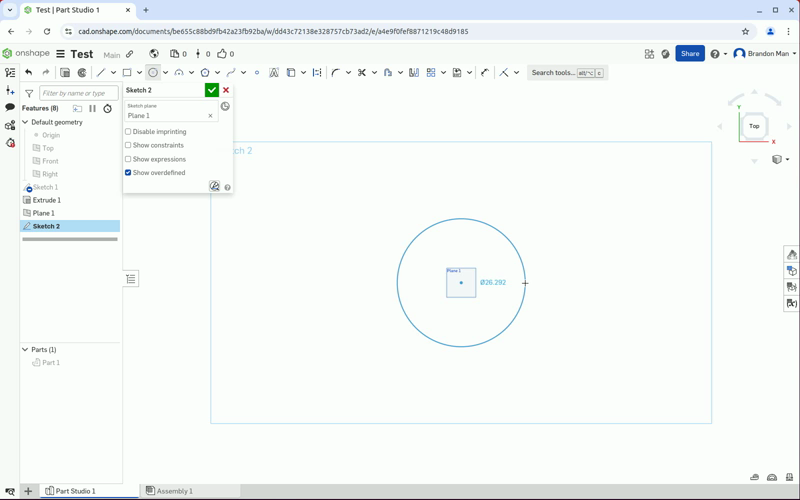
click(525, 282)
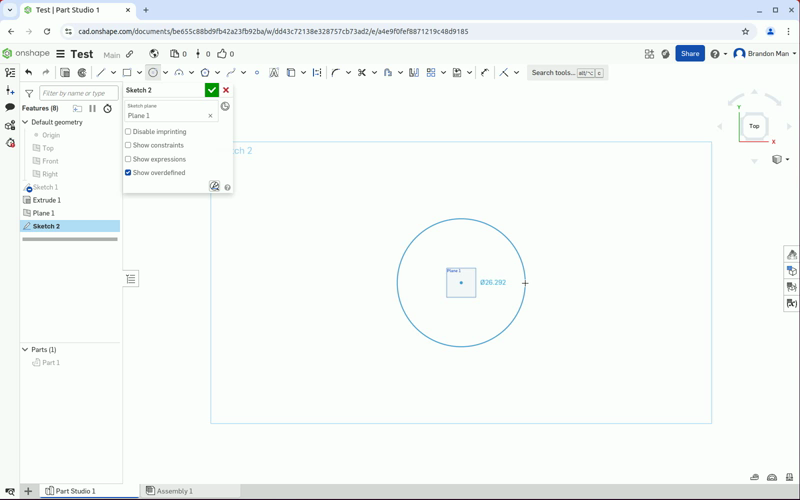
key(esc)
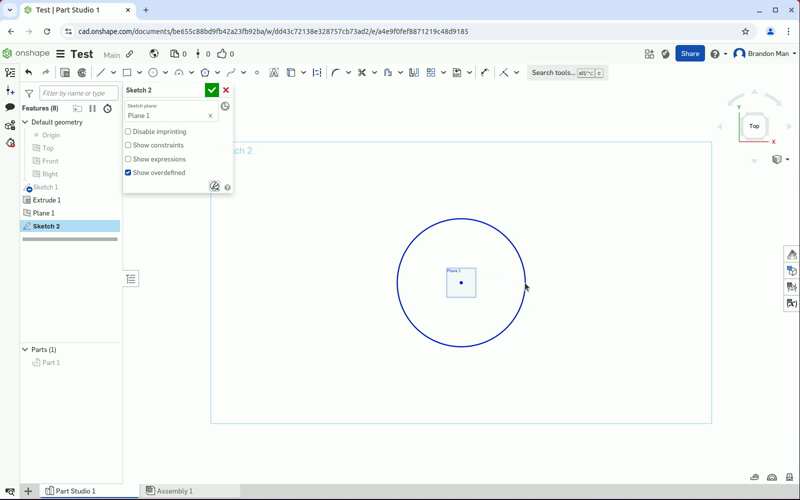
mouse_move(495, 251)
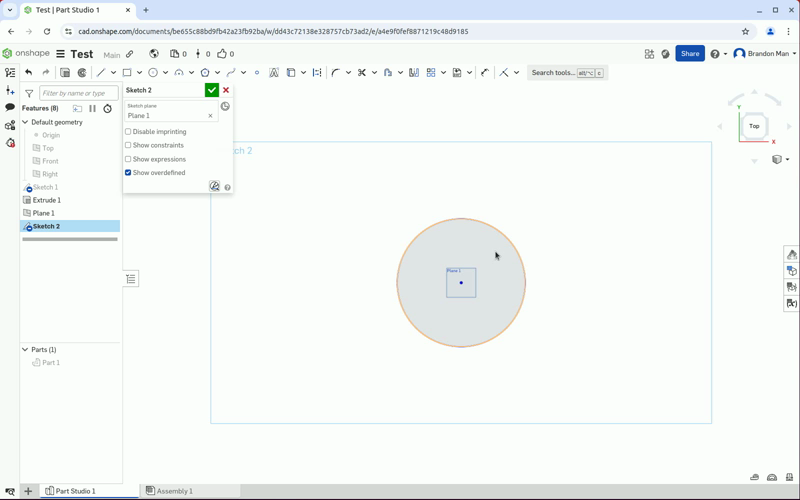
click(495, 251)
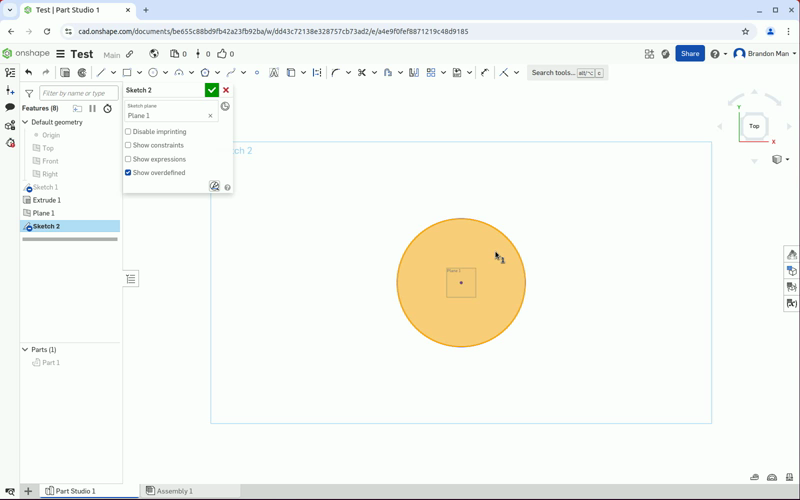
mouse_move(73, 352)
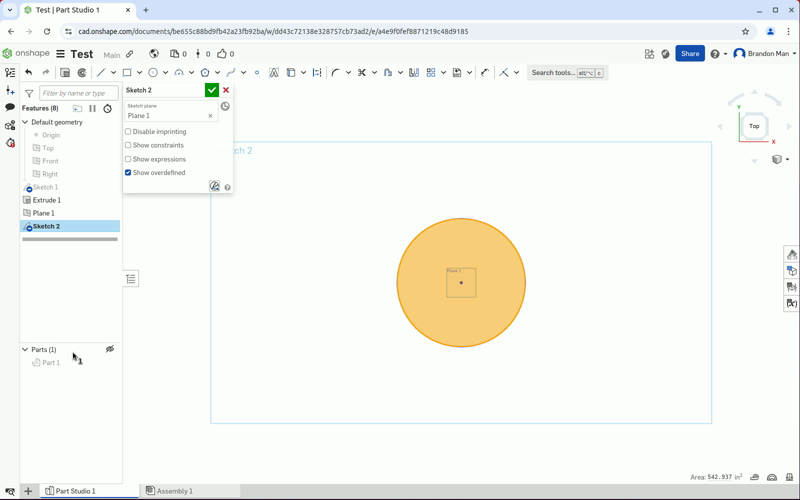
key(shift+y)
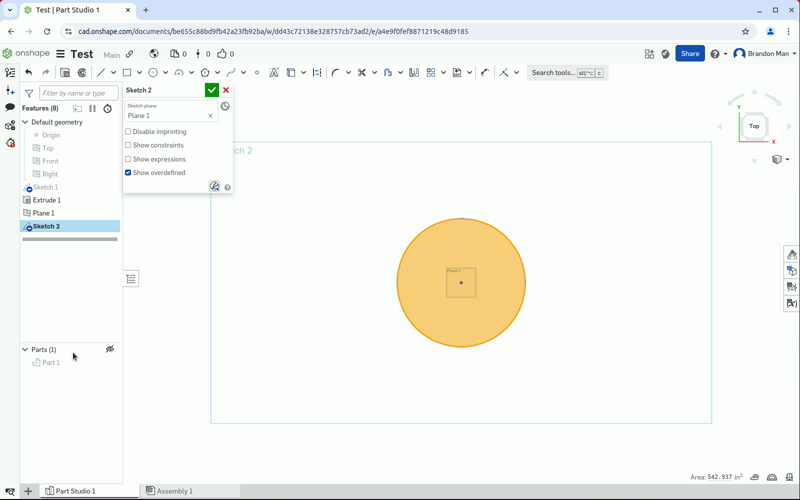
key(shift+e)
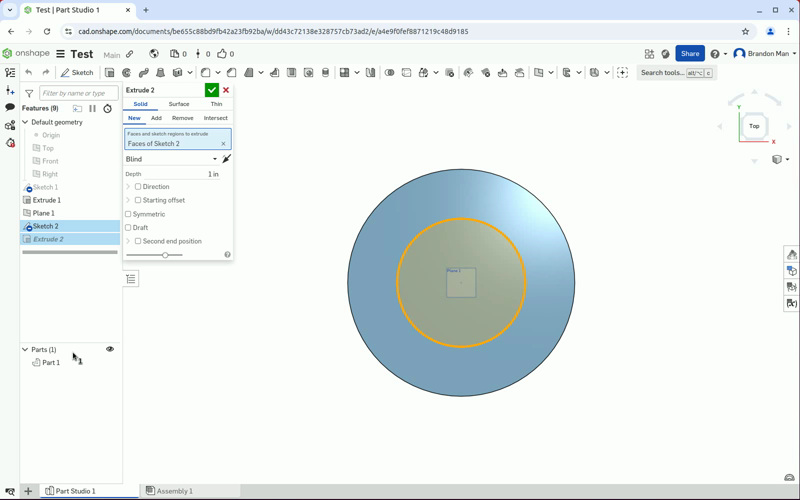
mouse_move(143, 106)
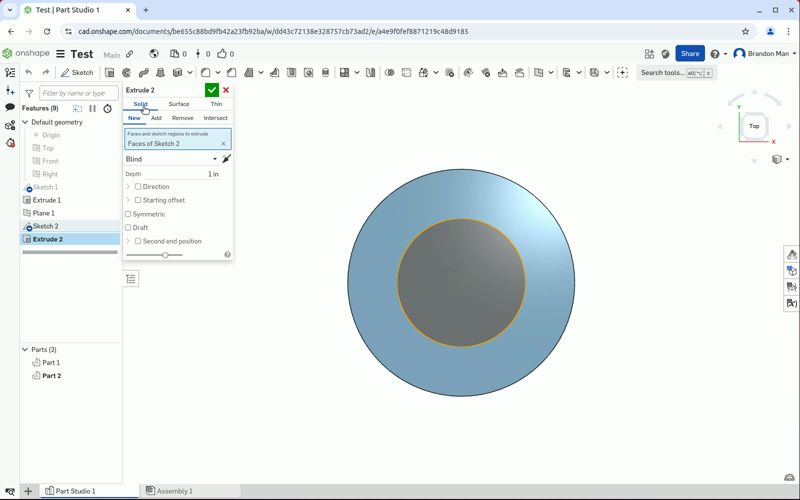
click(143, 106)
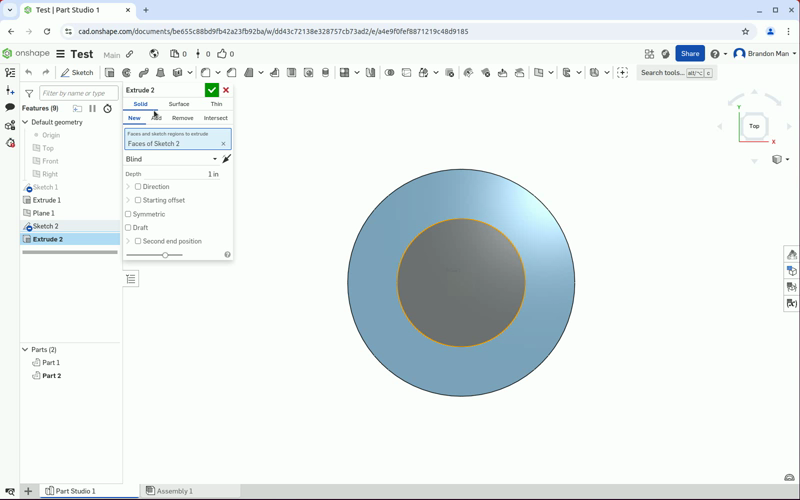
mouse_move(186, 120)
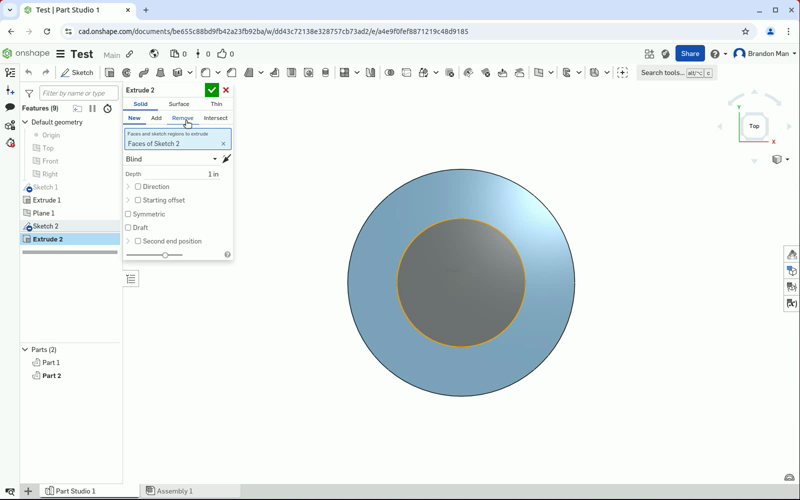
click(186, 120)
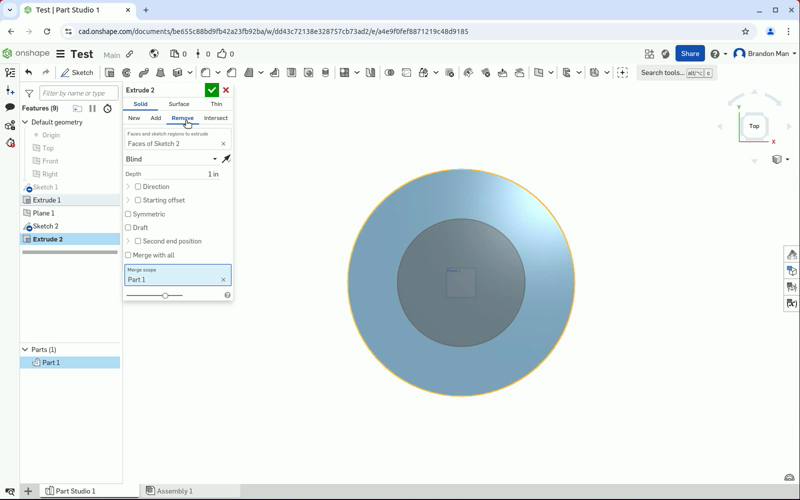
key(tab, 4)
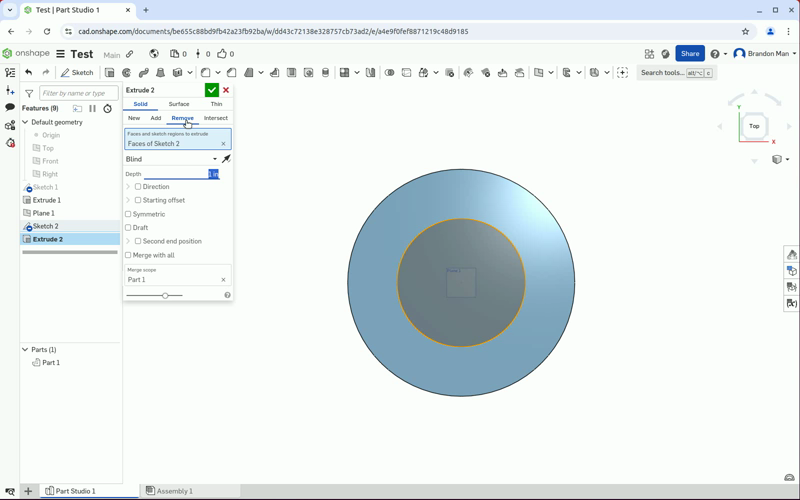
text(18.535)
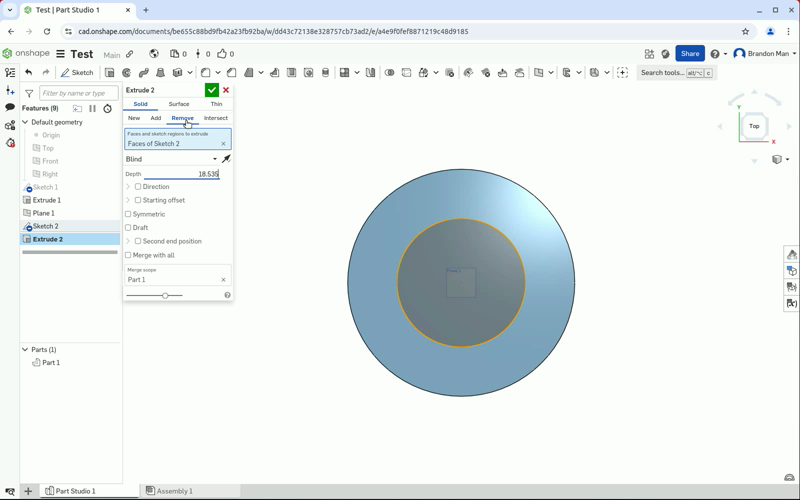
key(tab, 6)
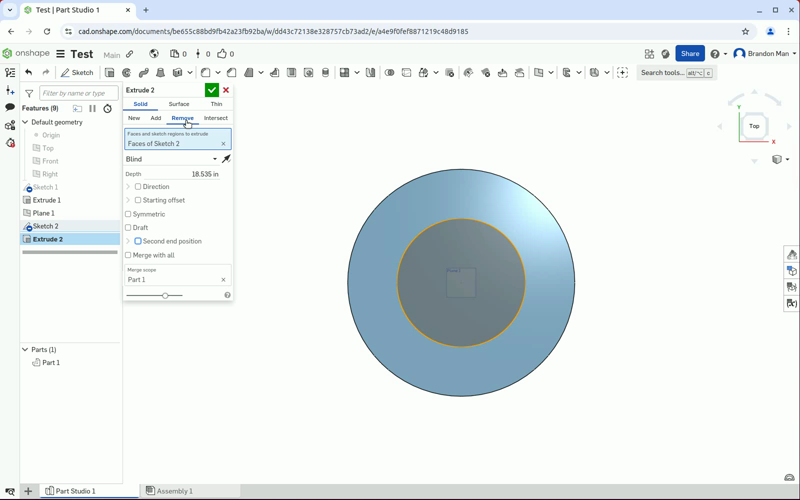
key(space)
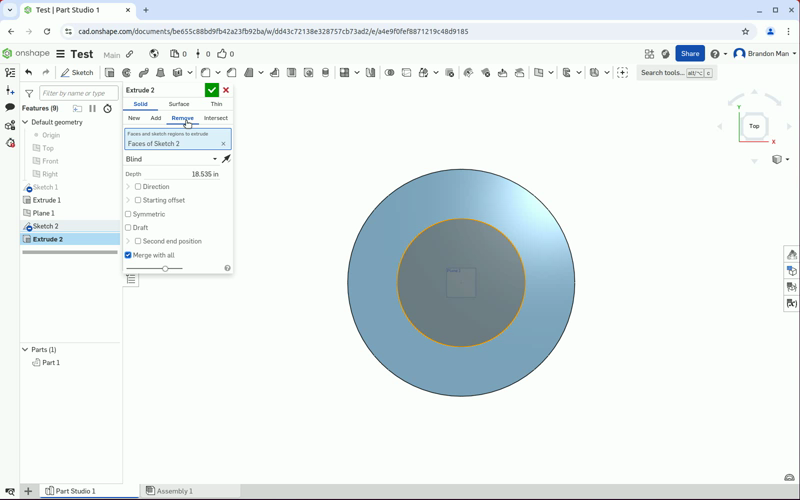
key(enter)
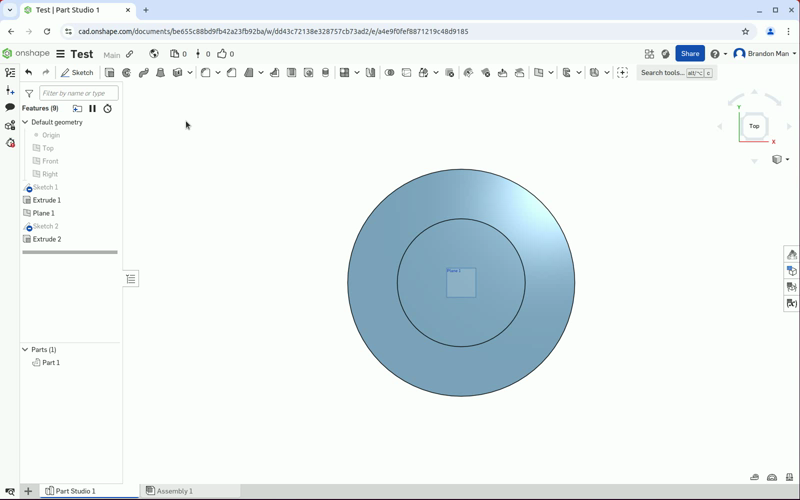
key(shift+h)
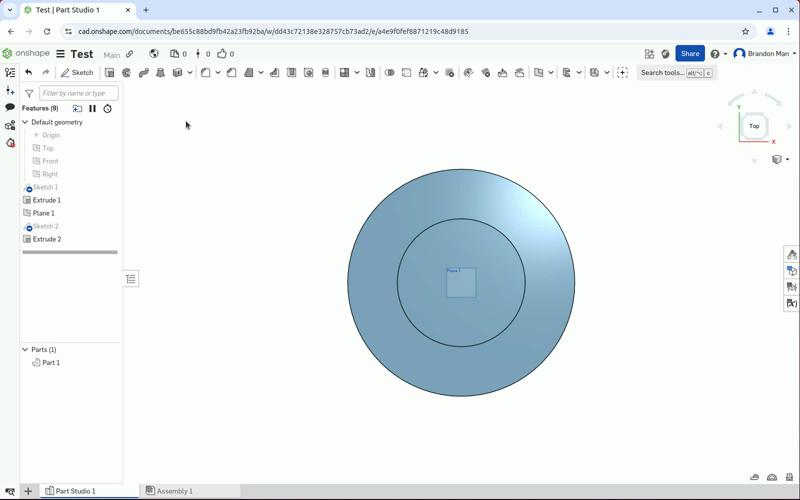
key(shift+h)
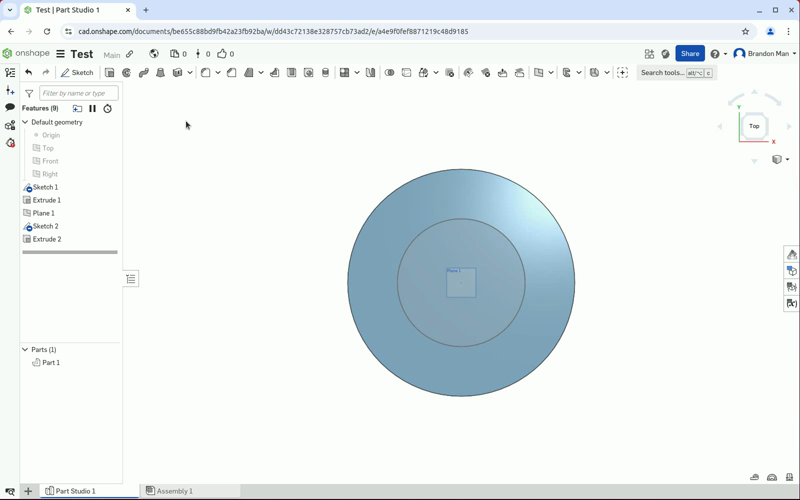
key(shift+7)
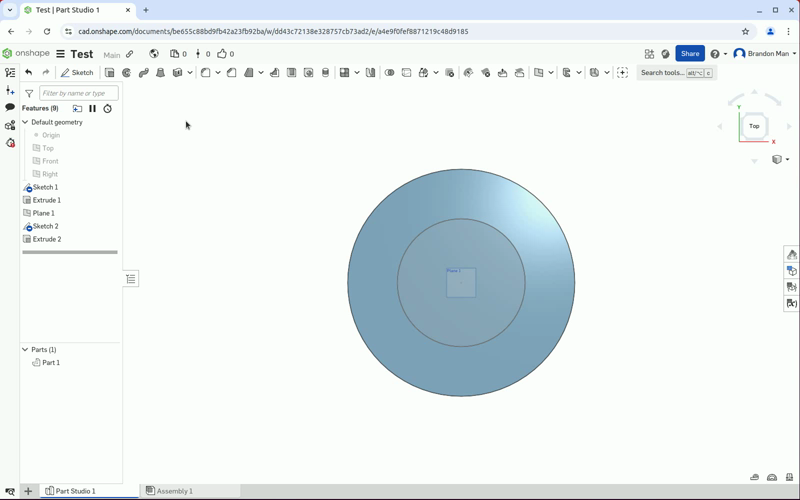
key(up, 3)
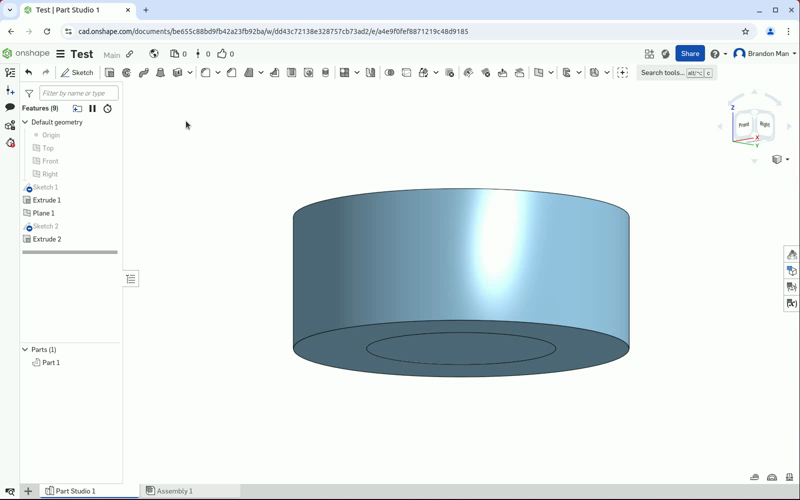
key(left, 3)
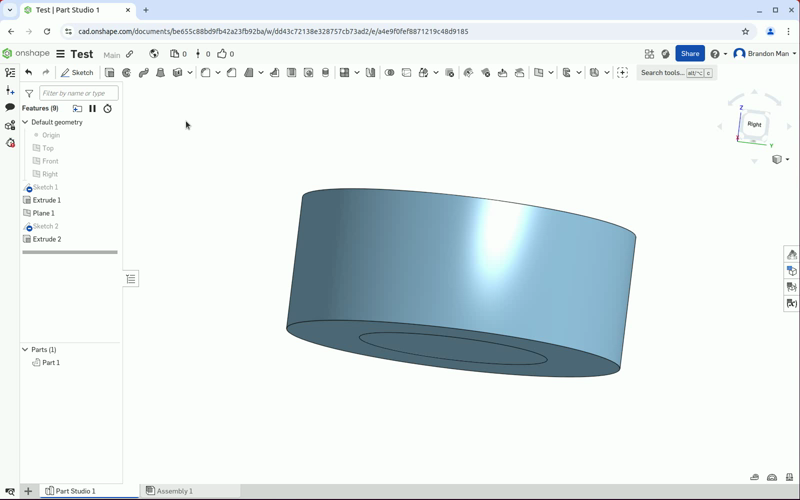
key(right, 3)
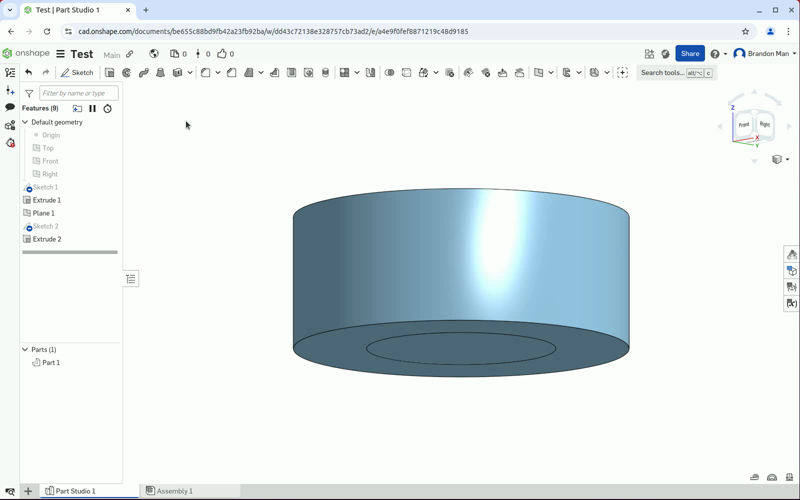
key(down, 3)
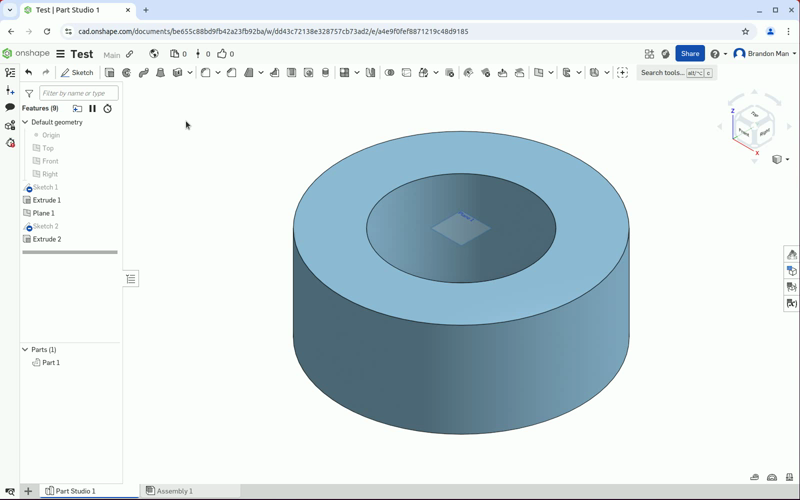
mouse_move(73, 189)
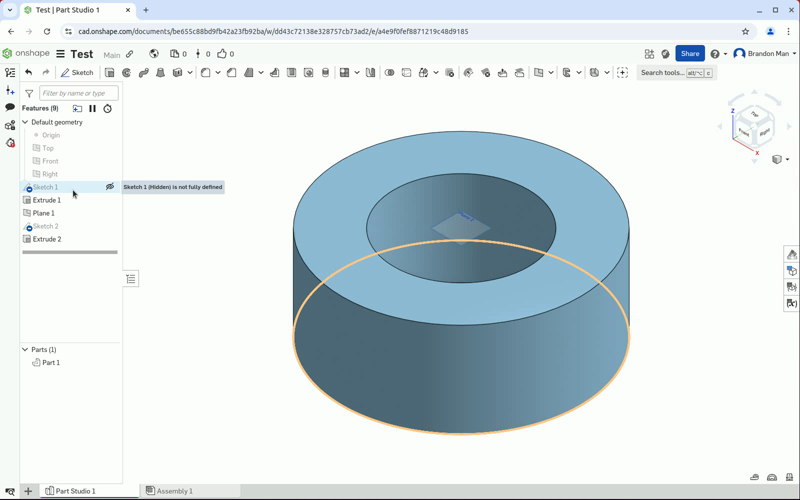
click(73, 189)